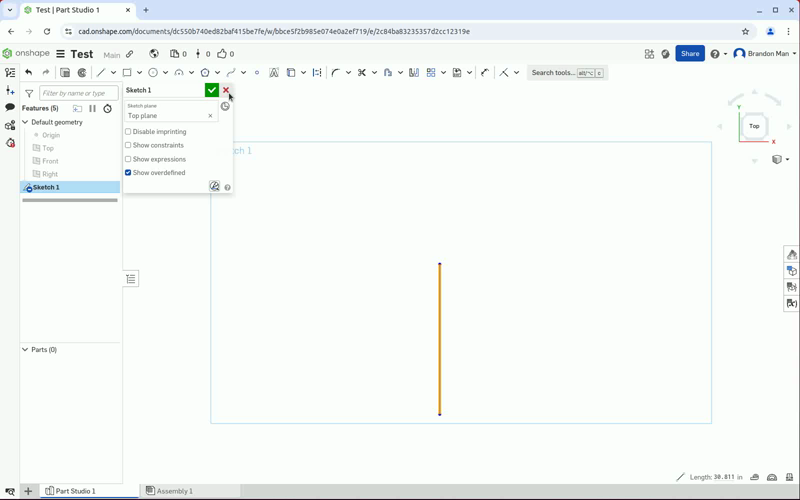
key(shift+h)
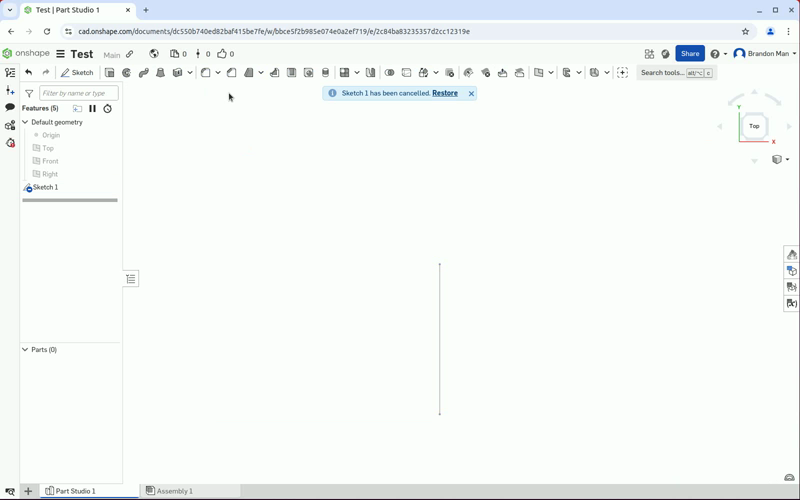
key(shift+s)
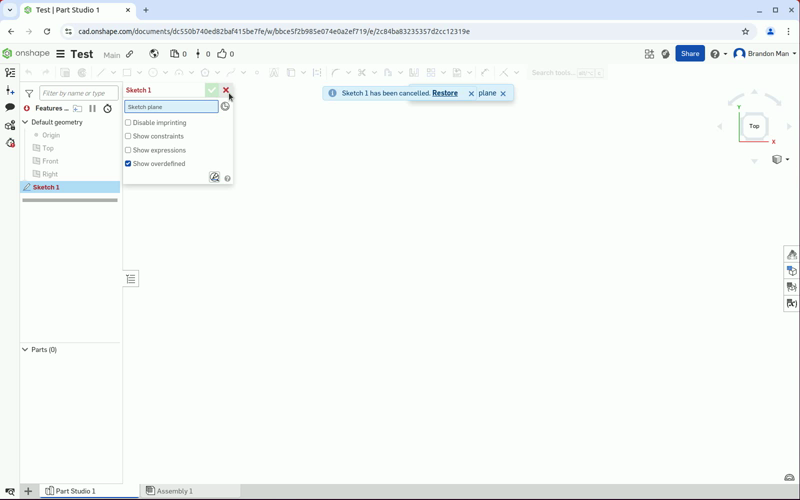
mouse_move(73, 150)
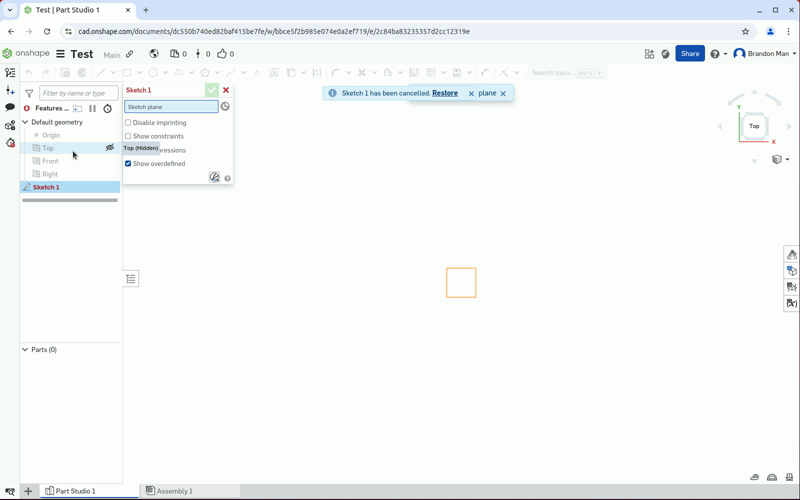
click(73, 150)
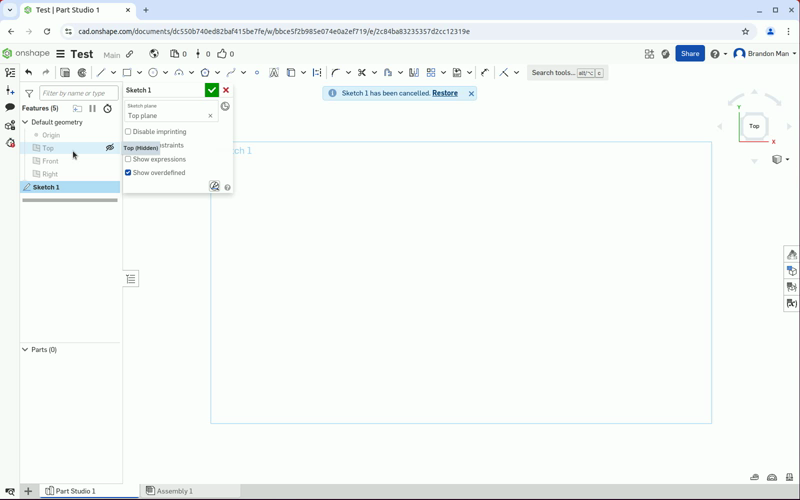
mouse_move(73, 352)
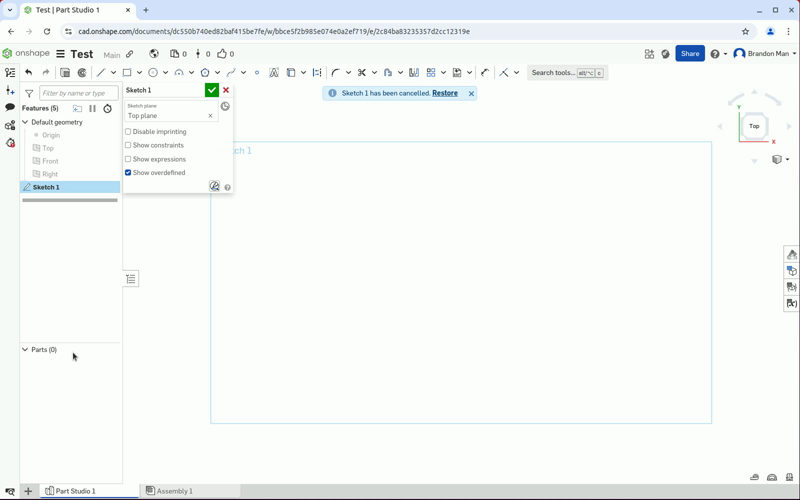
key(y)
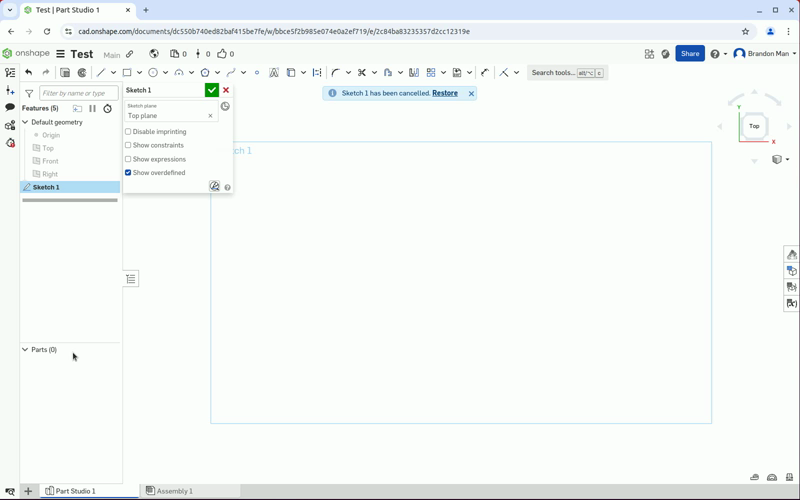
key(c)
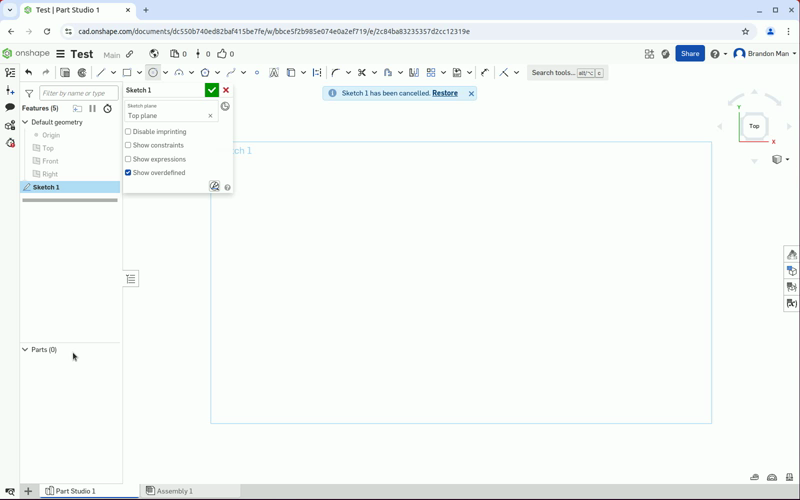
key_down(shift)
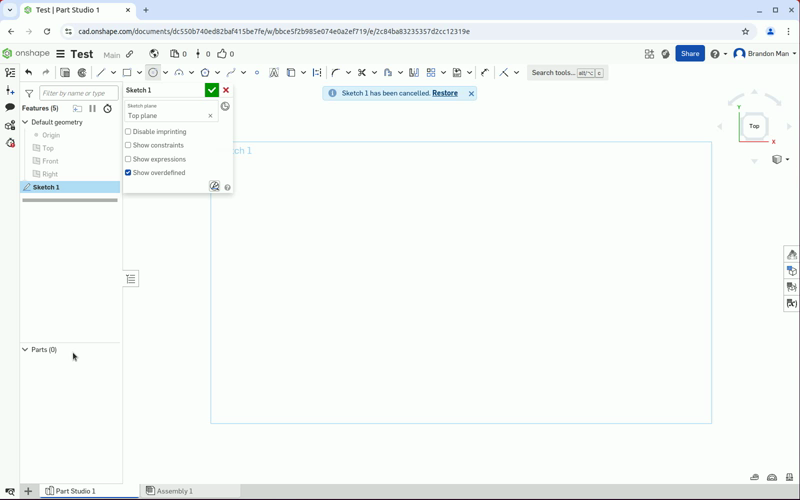
mouse_move(461, 282)
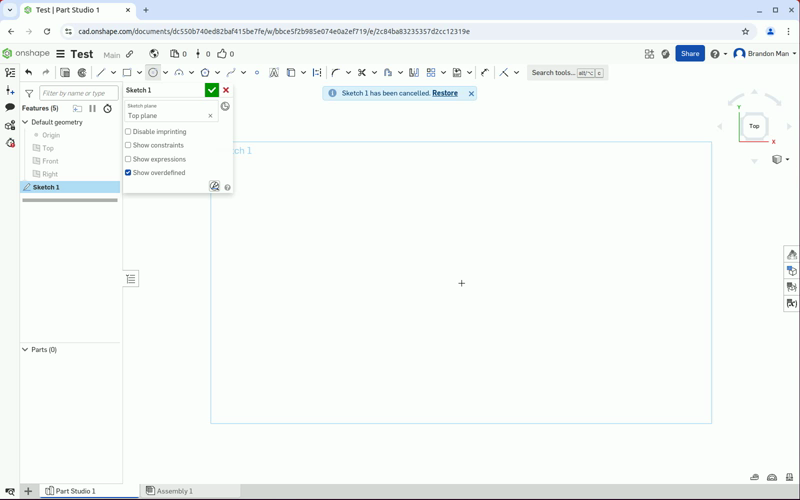
click(461, 282)
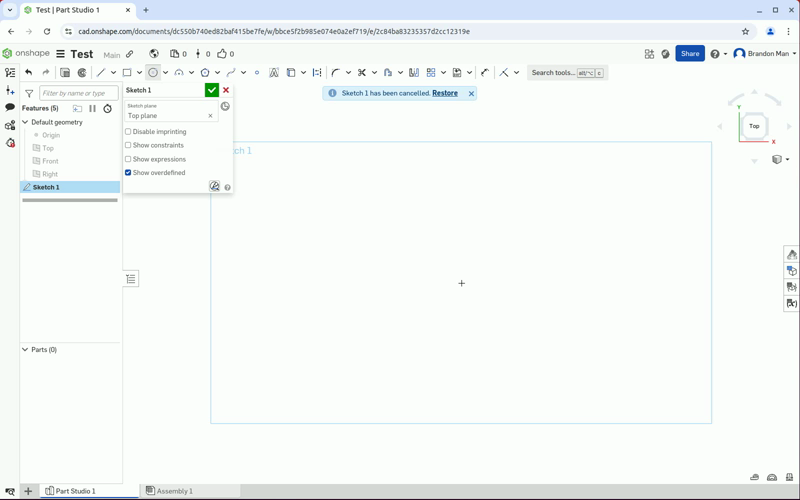
key_up(shift)
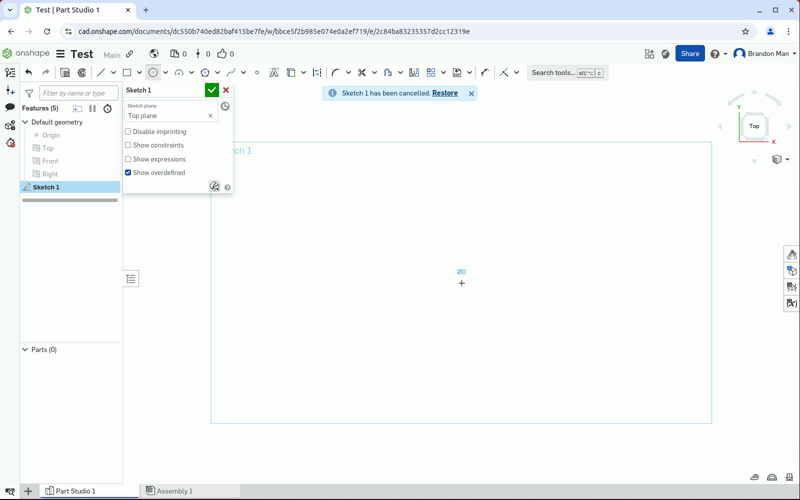
mouse_move(522, 282)
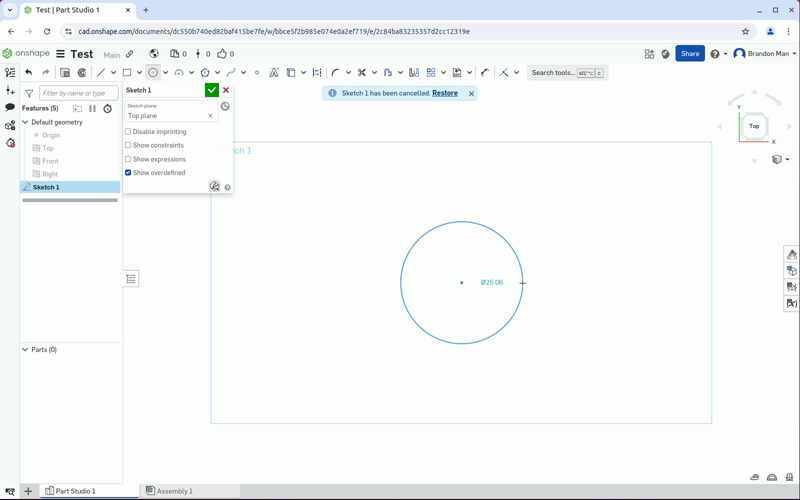
click(522, 282)
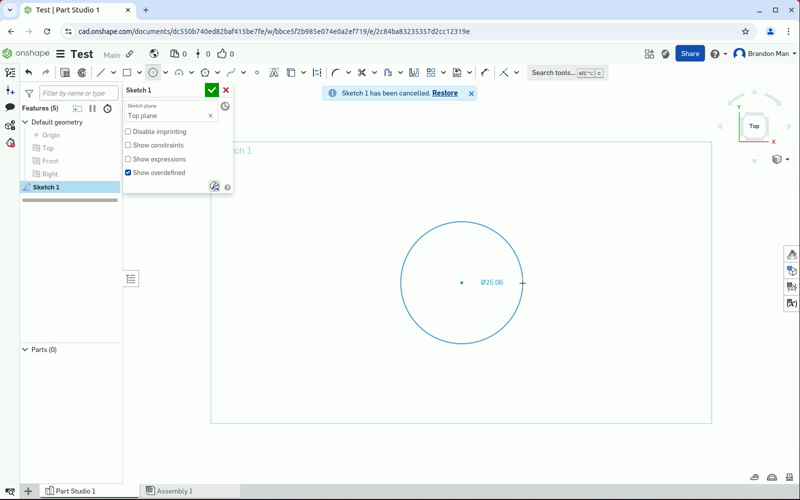
key(esc)
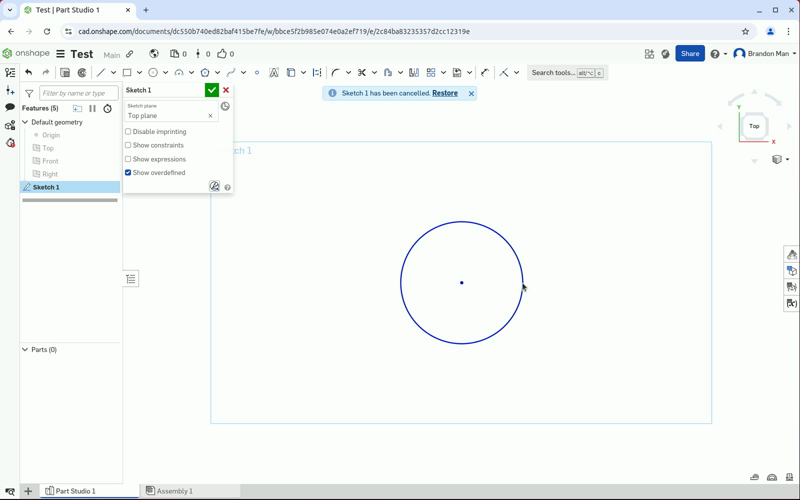
key(c)
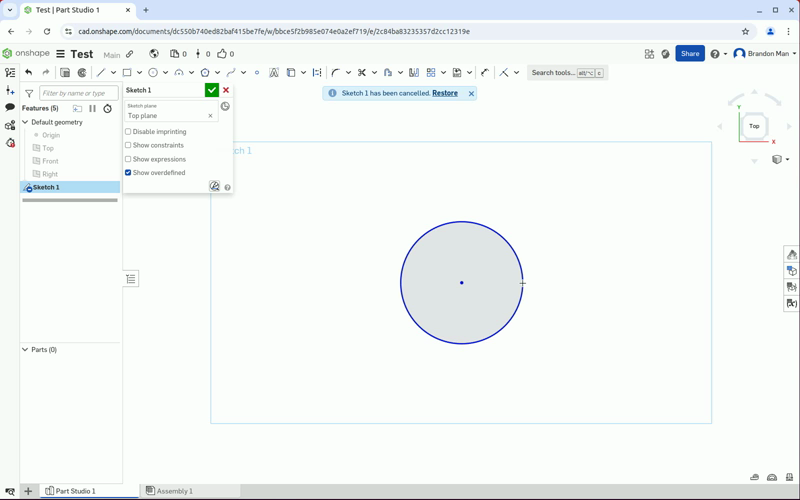
key_down(shift)
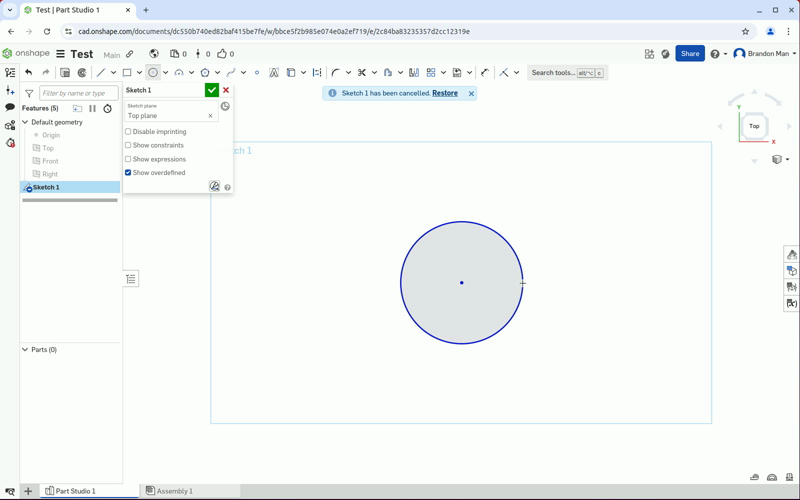
mouse_move(461, 282)
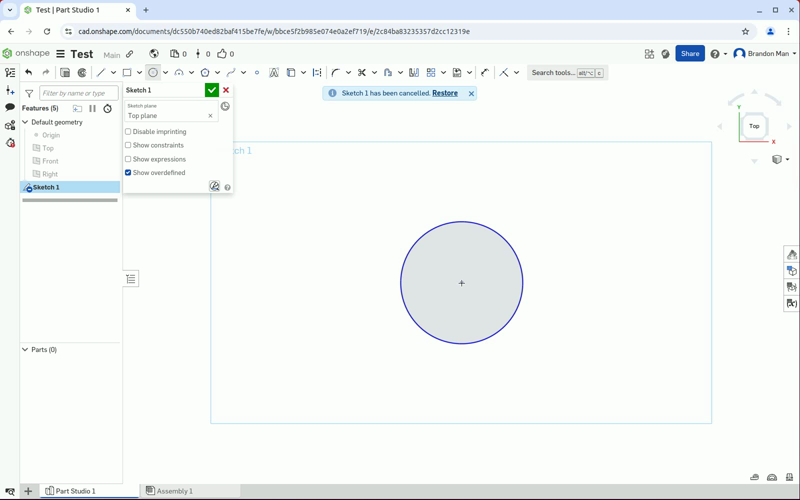
click(461, 282)
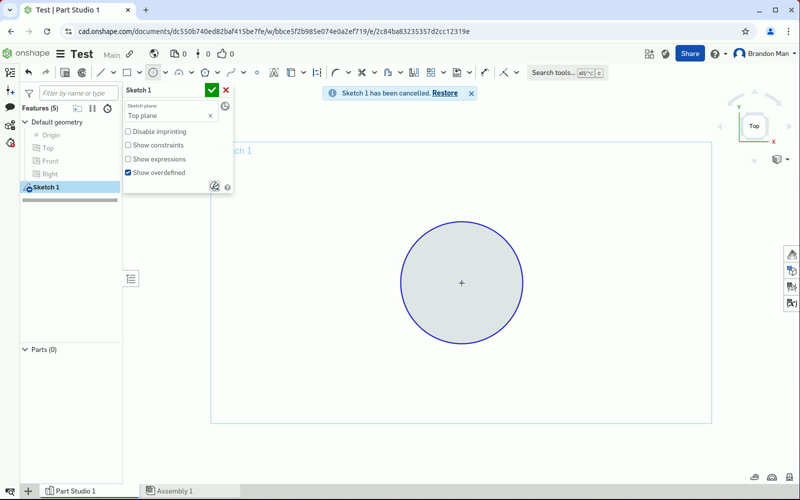
key_up(shift)
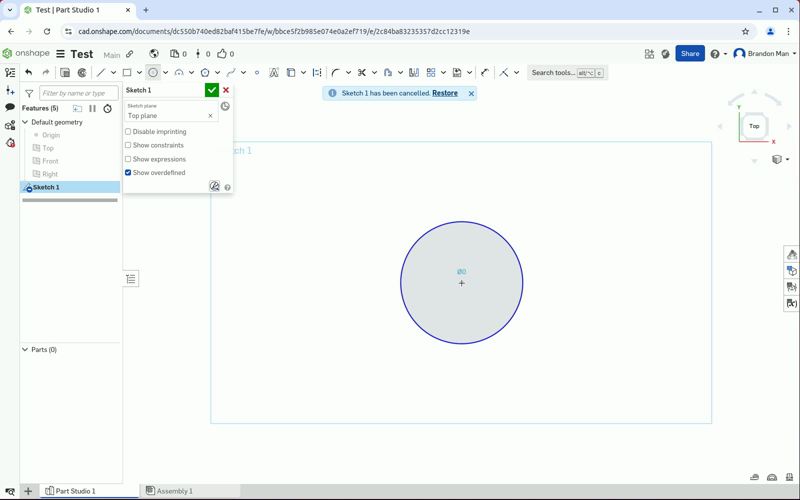
mouse_move(514, 282)
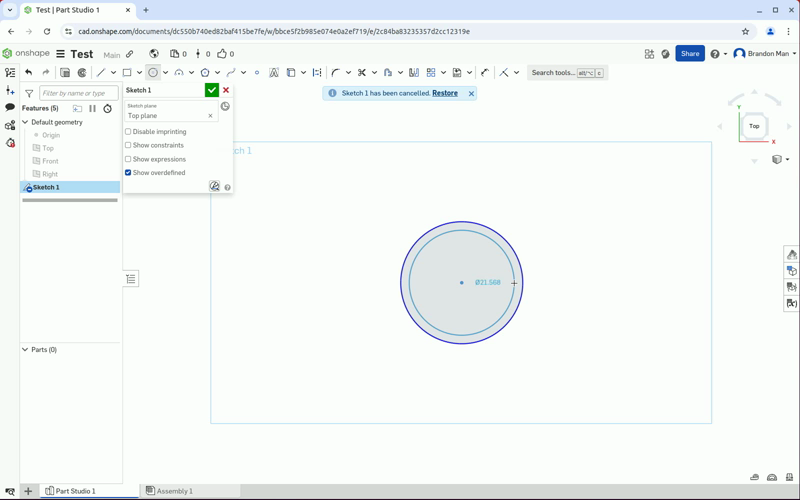
click(514, 282)
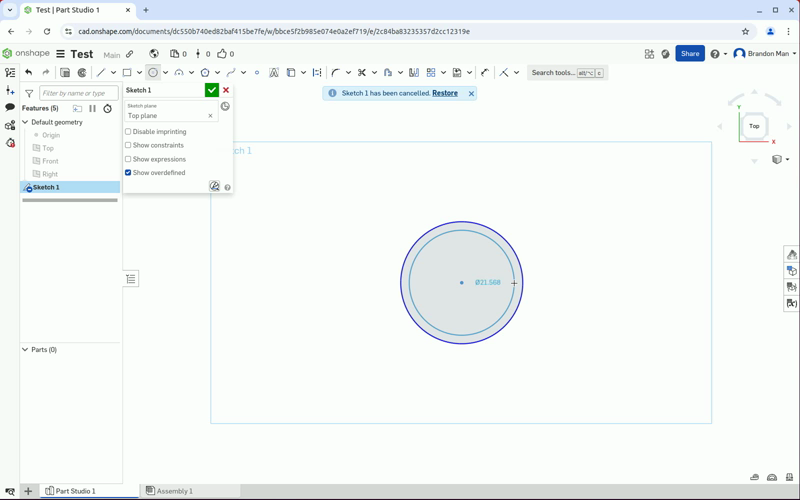
key(esc)
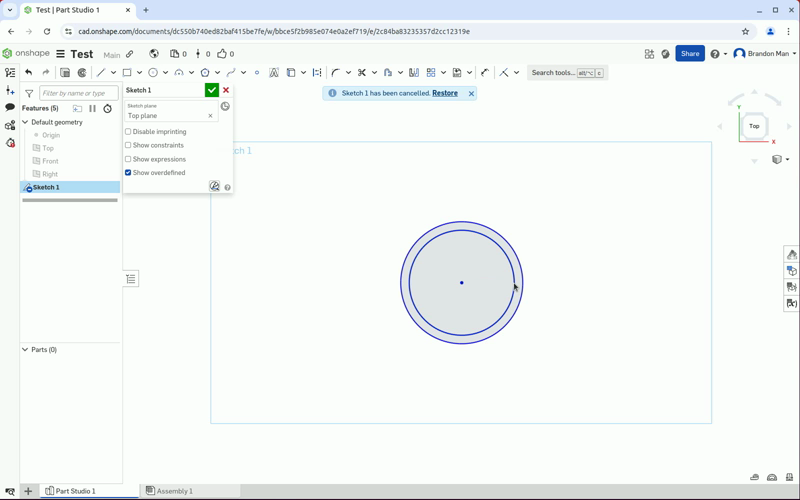
mouse_move(407, 261)
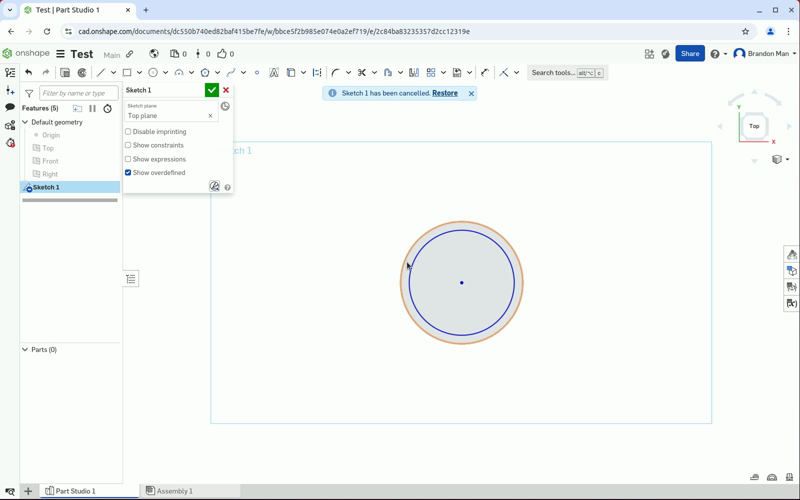
click(407, 261)
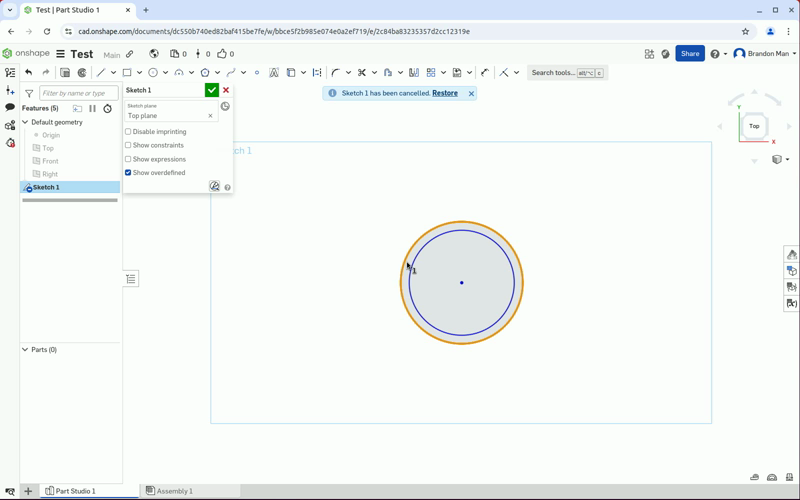
mouse_move(73, 352)
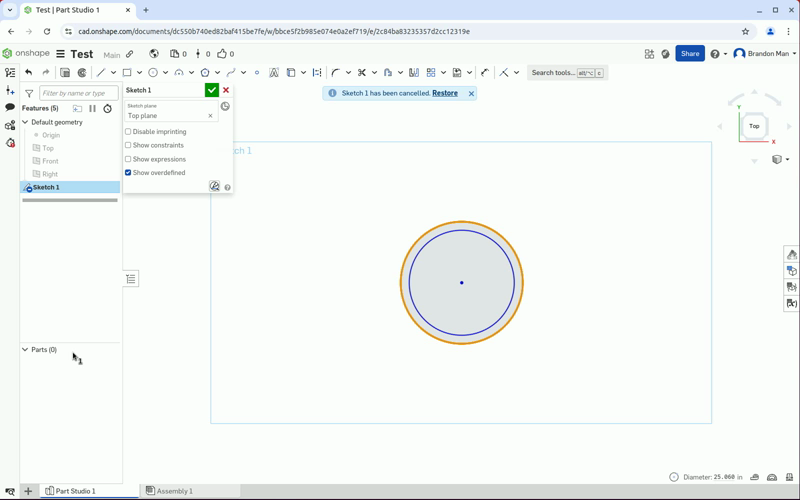
key(shift+y)
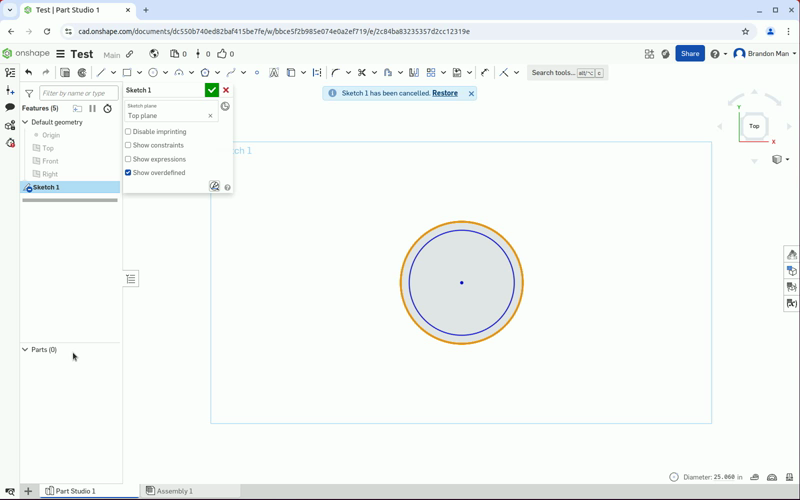
key(shift+e)
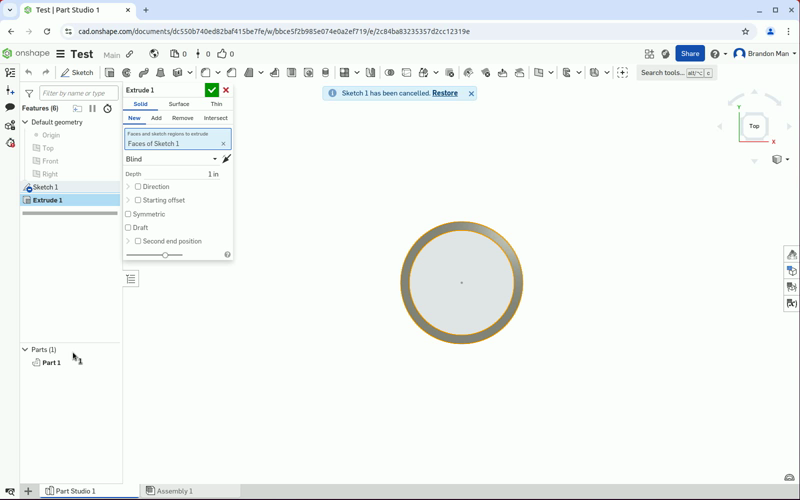
mouse_move(143, 106)
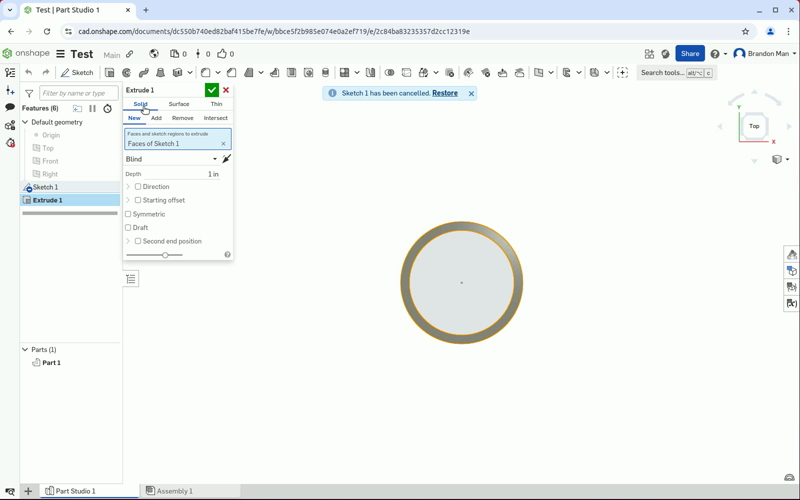
click(143, 106)
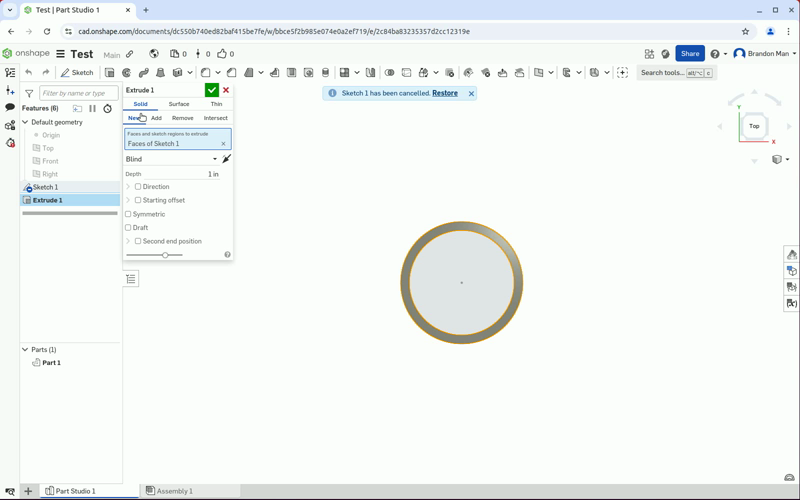
mouse_move(137, 120)
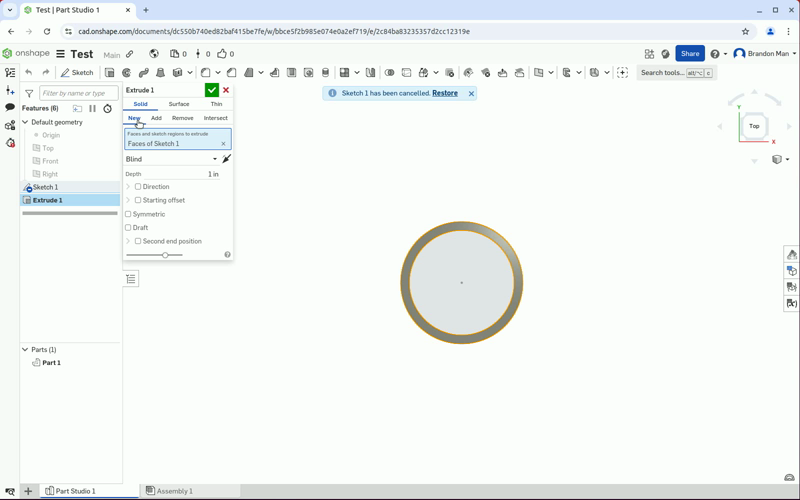
click(137, 120)
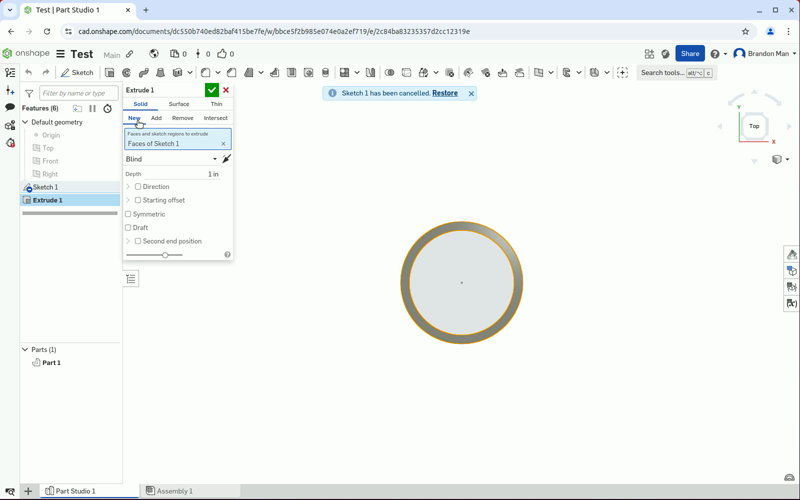
key(tab, 4)
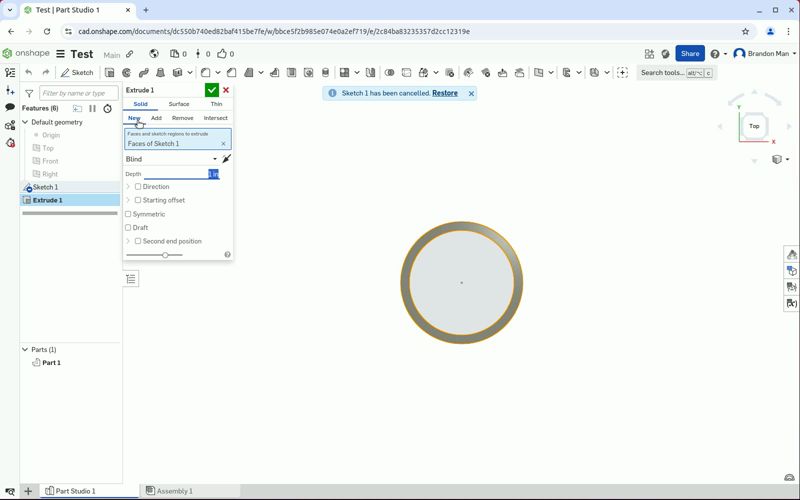
text(23.108)
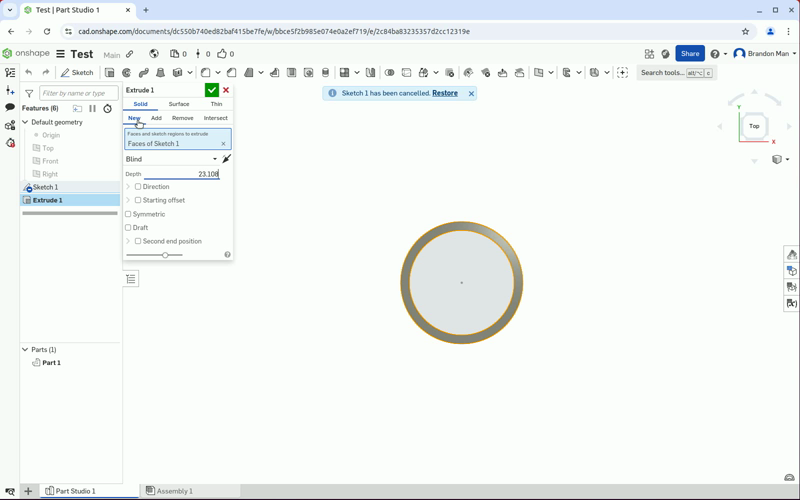
key(enter)
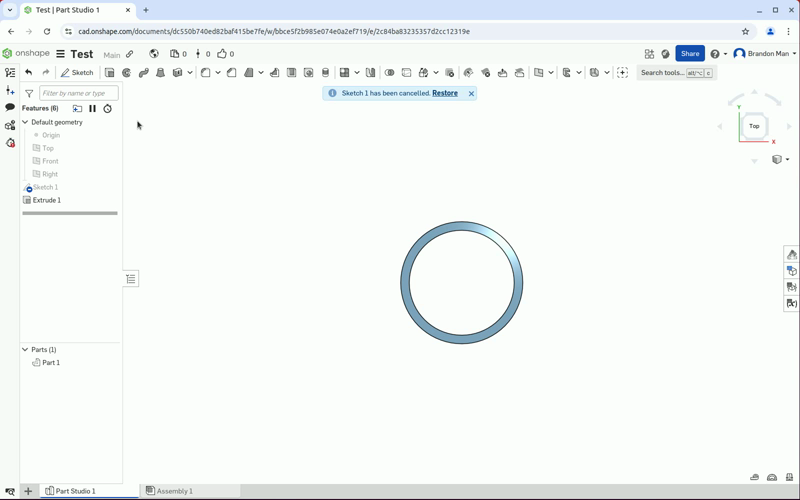
key(shift+h)
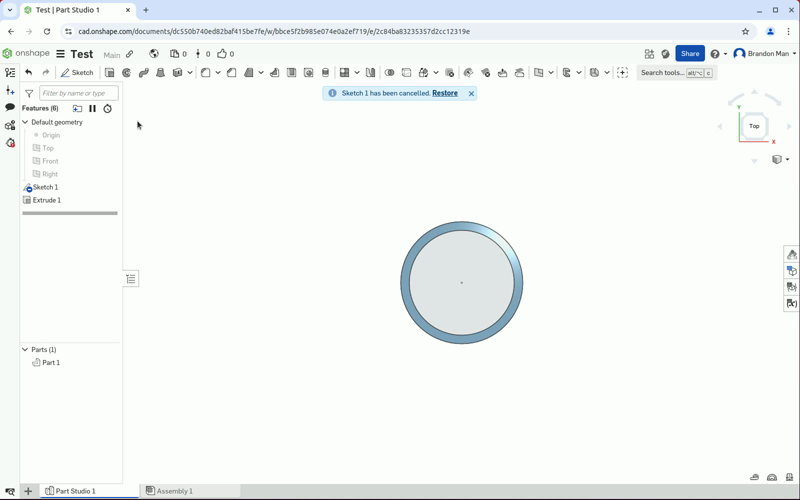
key(shift+h)
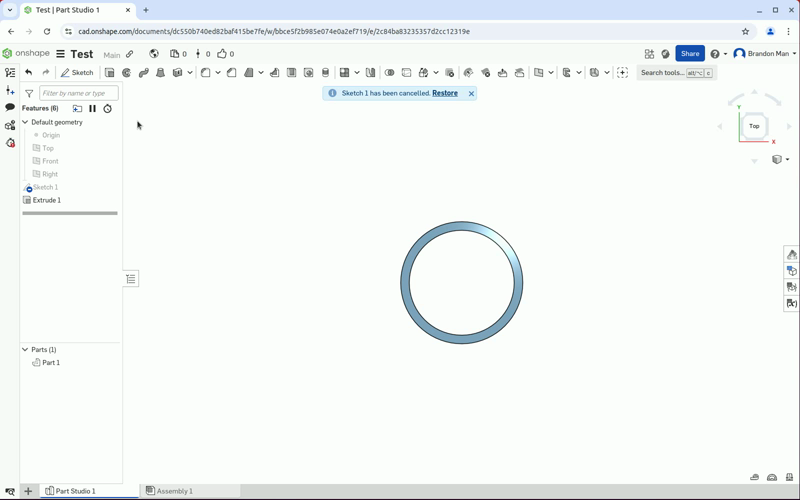
mouse_move(73, 189)
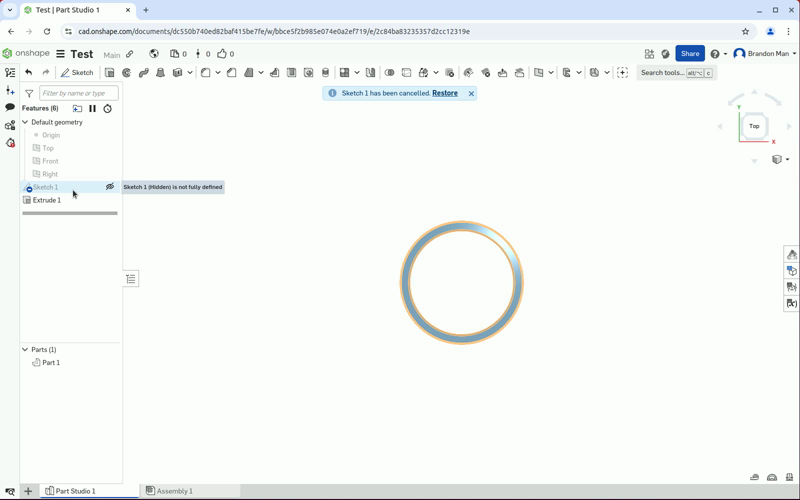
click(73, 189)
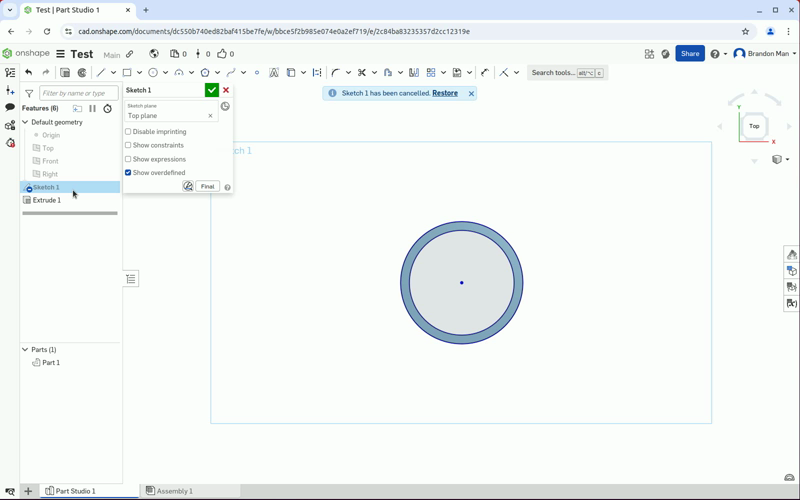
mouse_move(229, 92)
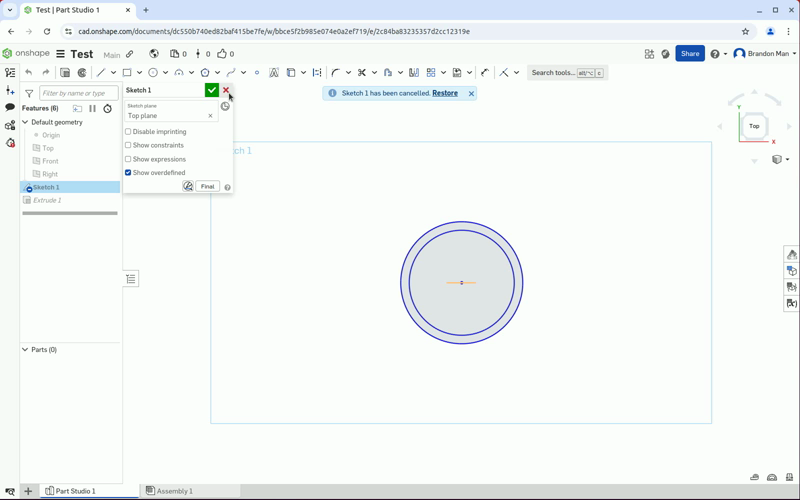
click(229, 92)
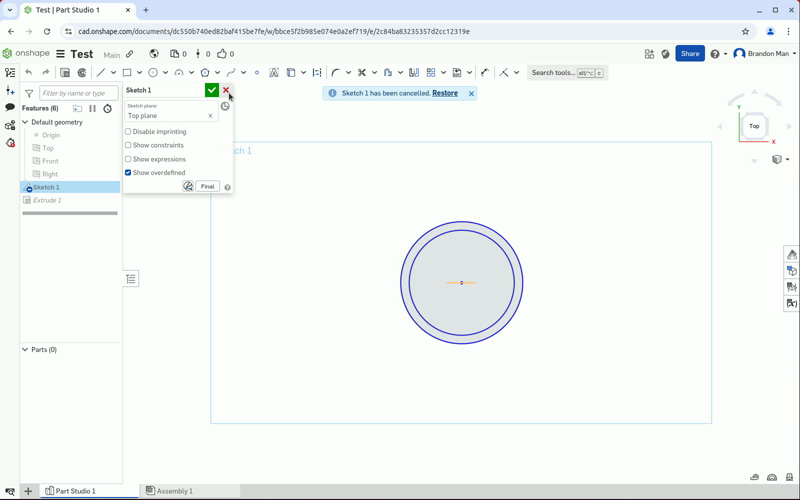
key(shift+s)
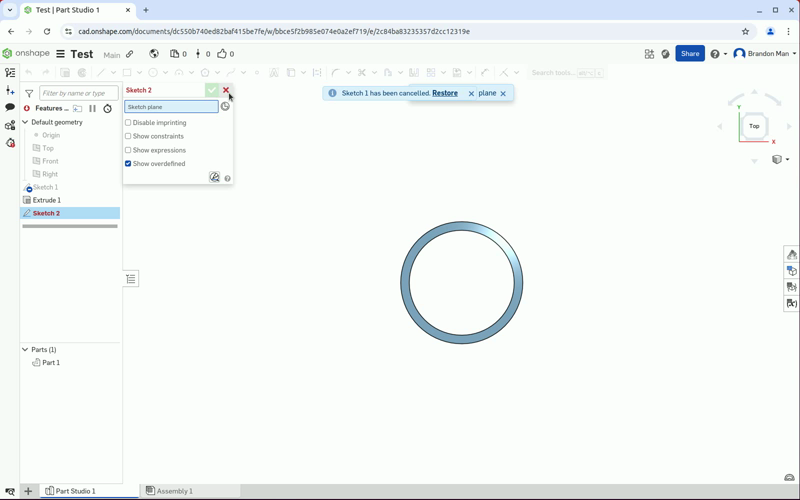
mouse_move(73, 150)
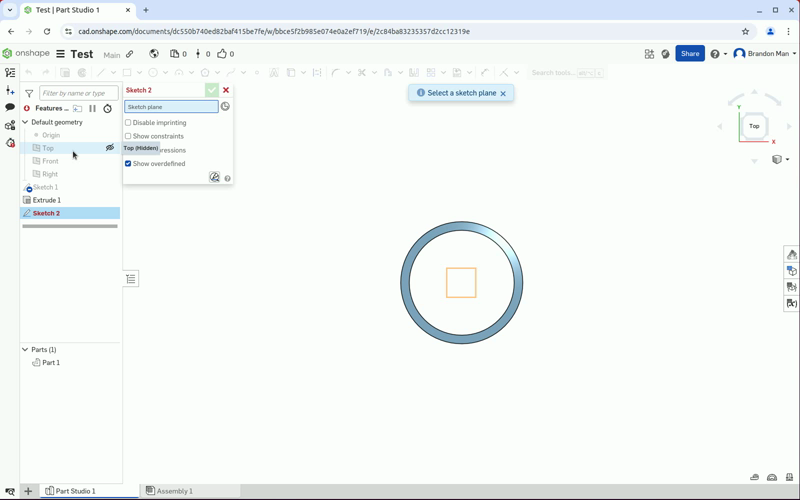
click(73, 150)
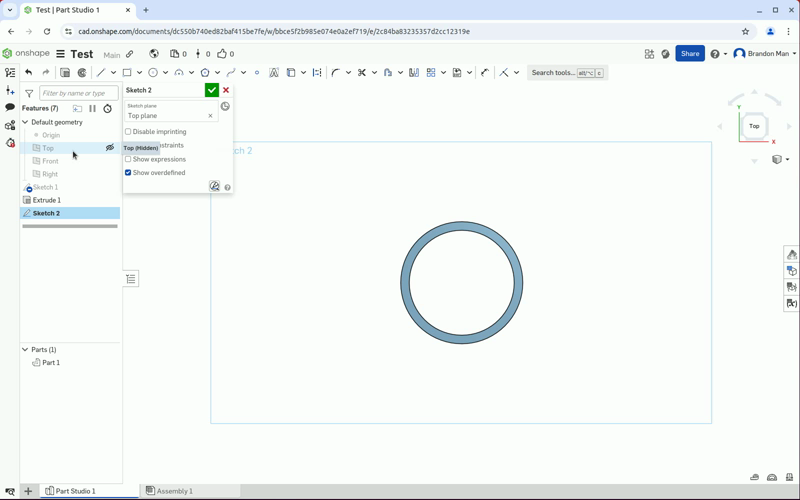
mouse_move(73, 352)
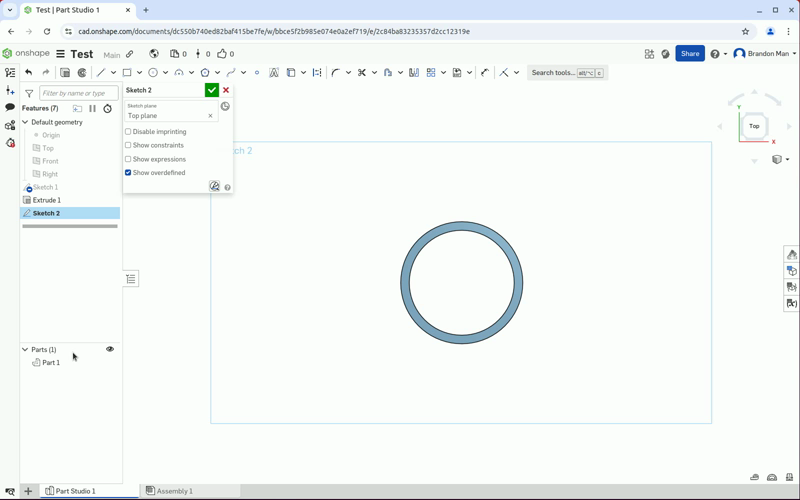
key(y)
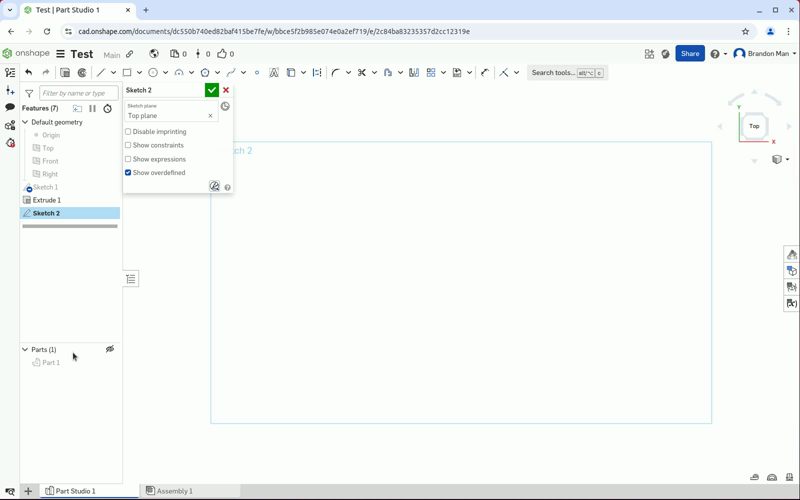
key(c)
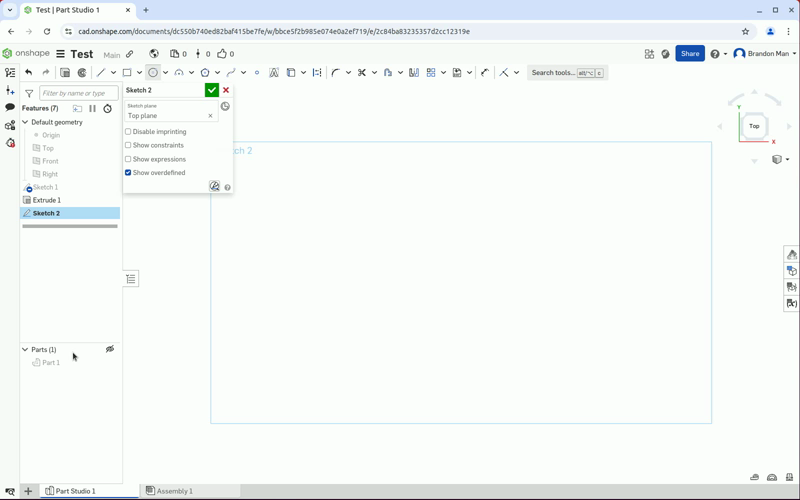
key_down(shift)
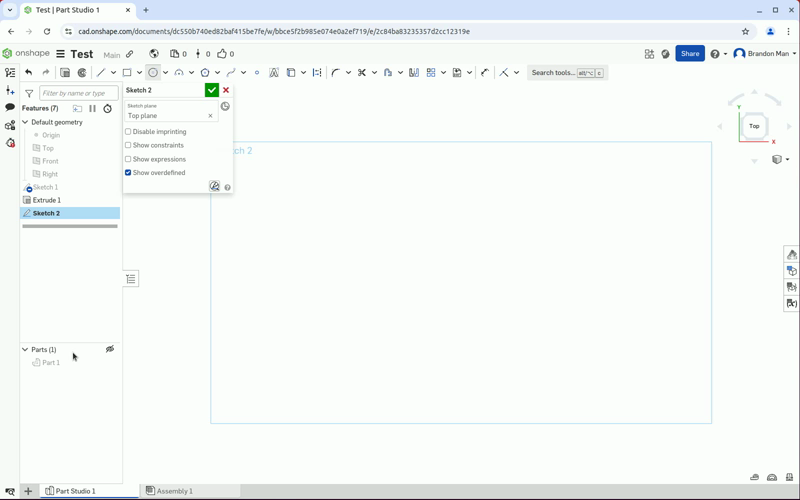
mouse_move(461, 282)
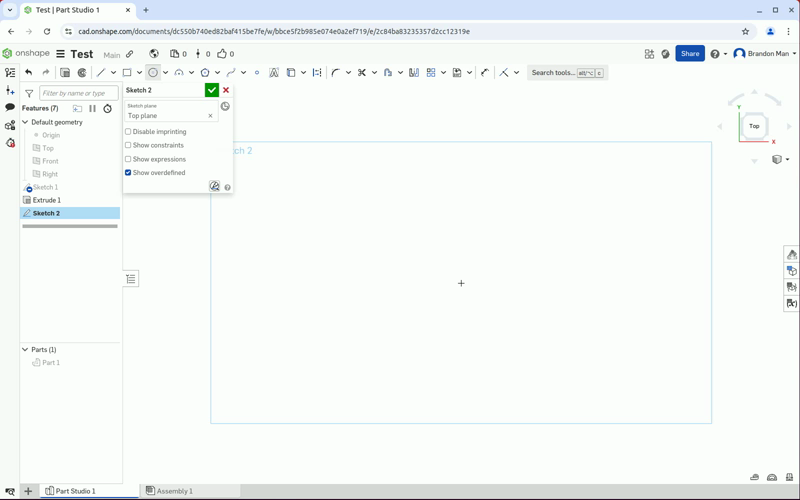
click(461, 282)
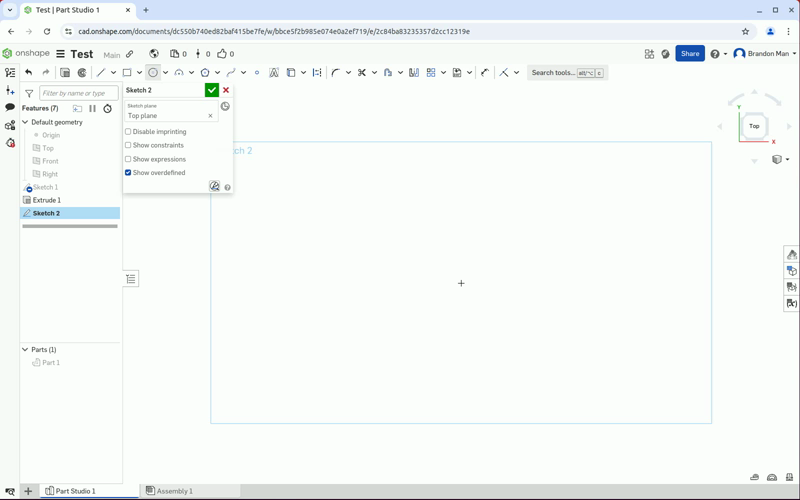
key_up(shift)
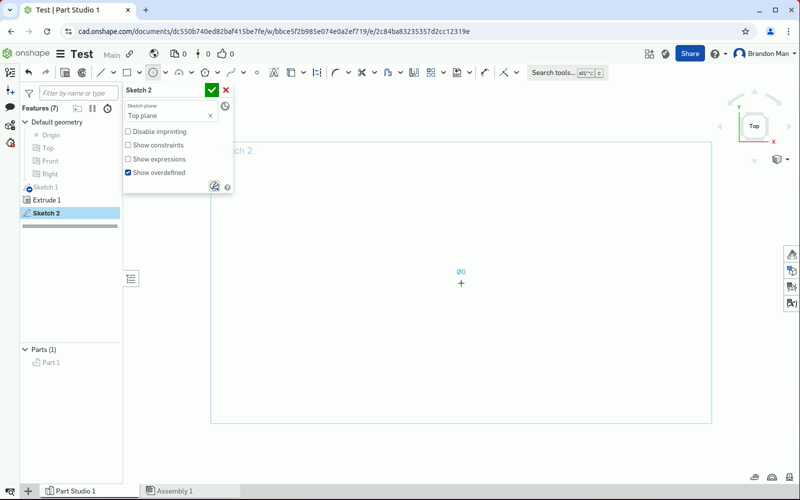
mouse_move(513, 282)
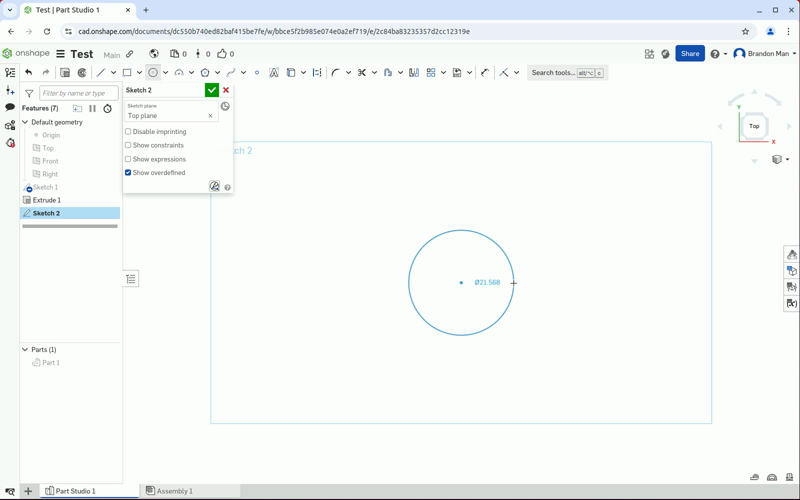
click(513, 282)
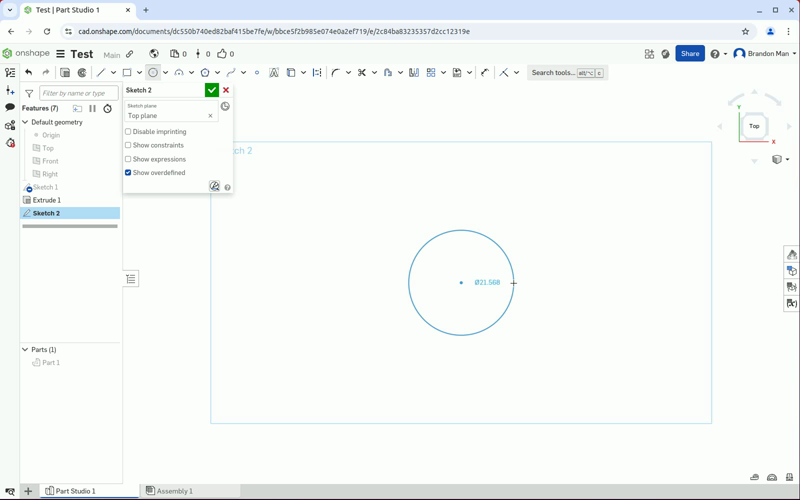
key(esc)
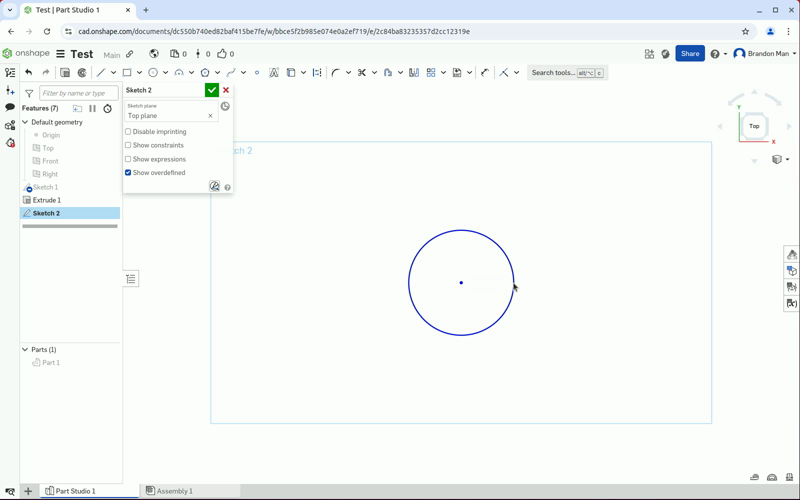
mouse_move(454, 255)
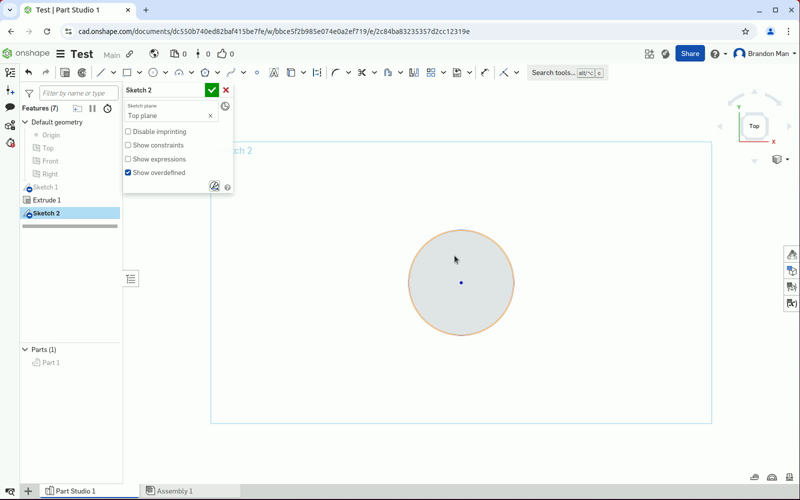
click(454, 255)
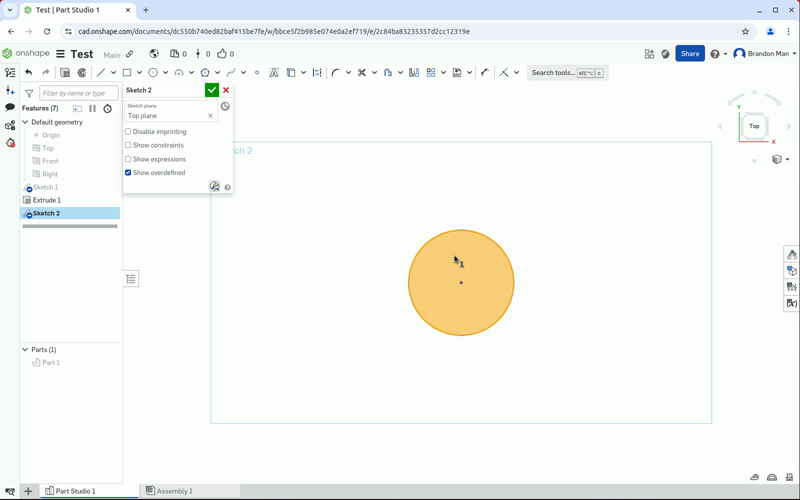
mouse_move(73, 352)
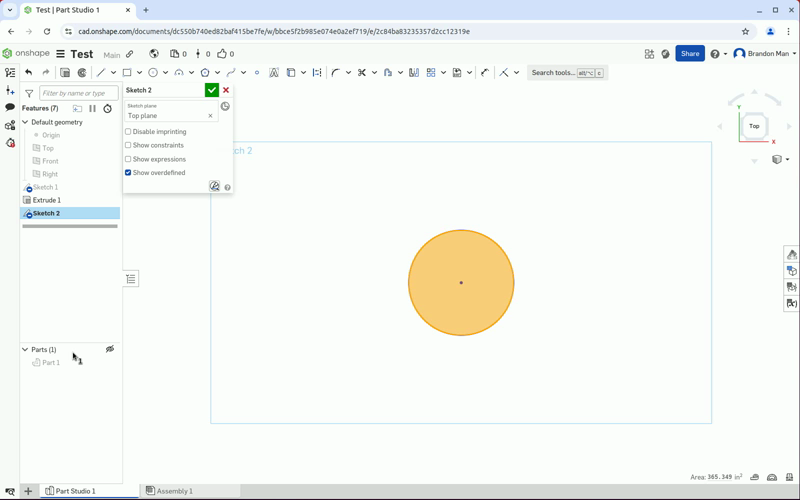
key(shift+y)
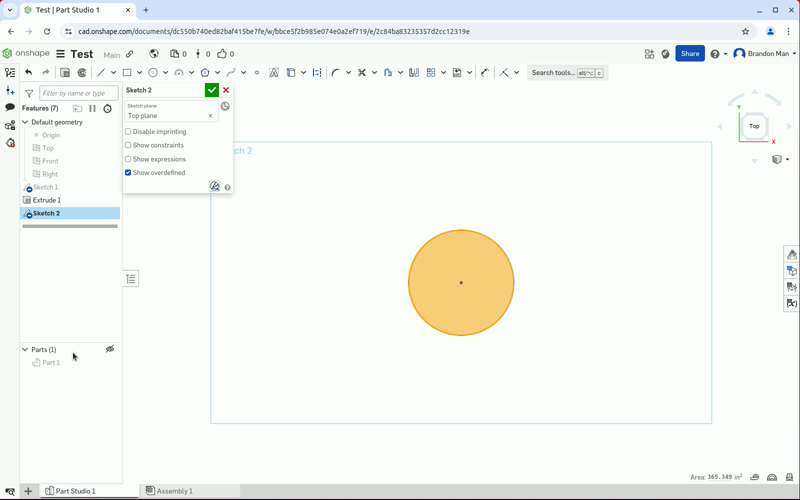
key(shift+e)
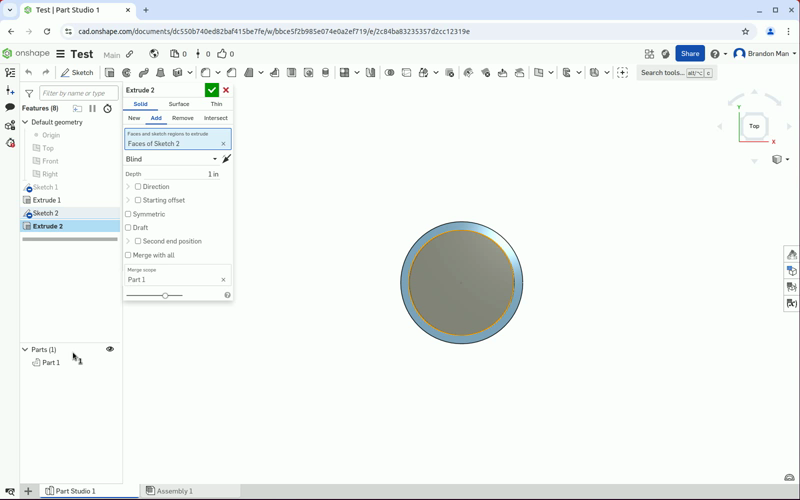
mouse_move(143, 106)
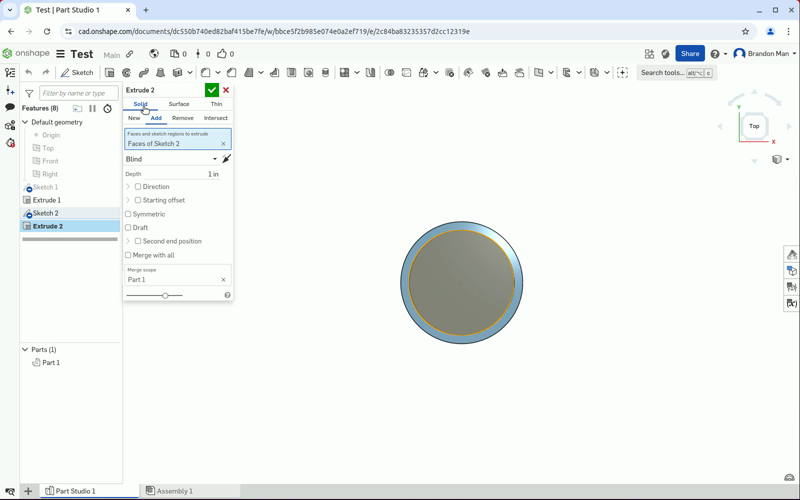
click(143, 106)
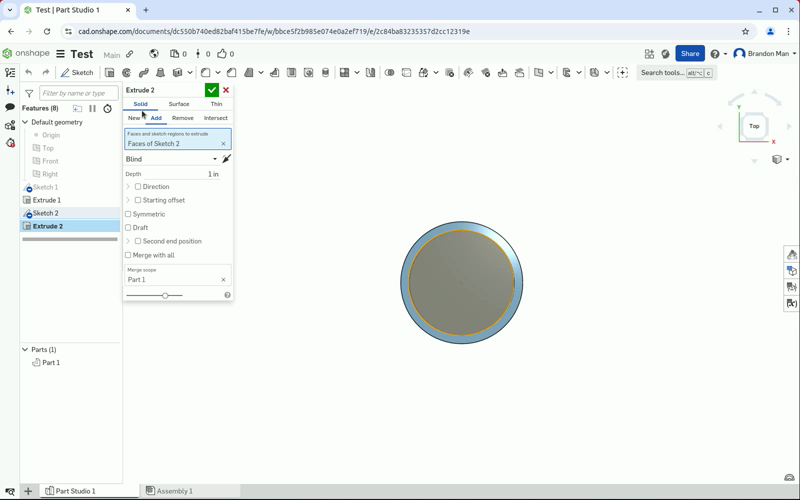
mouse_move(137, 120)
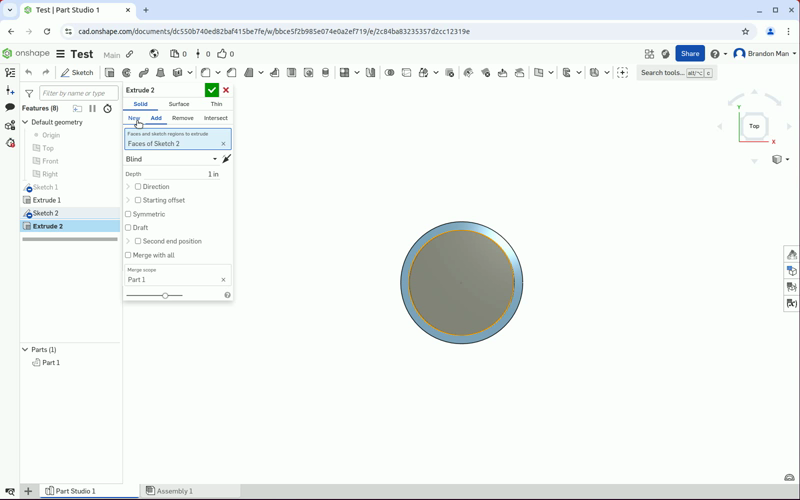
click(137, 120)
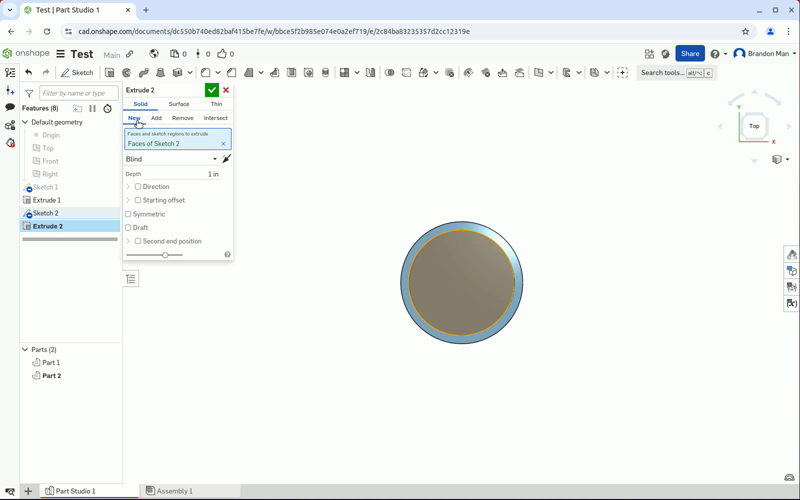
key(tab, 4)
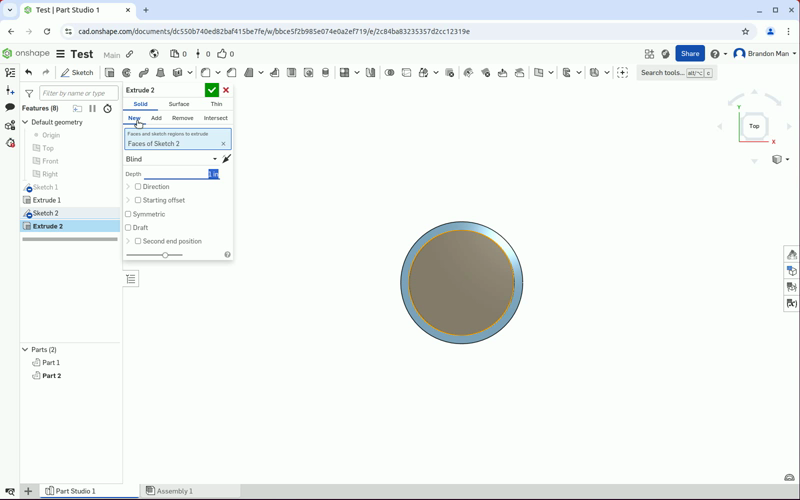
text(0.241)
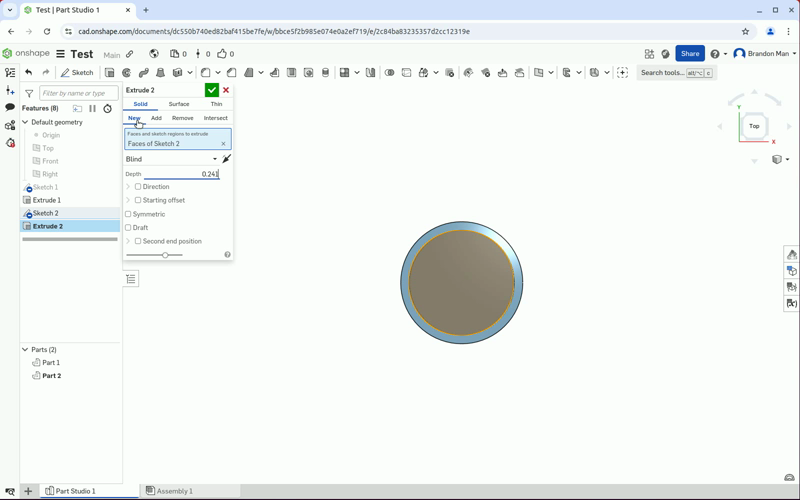
key(enter)
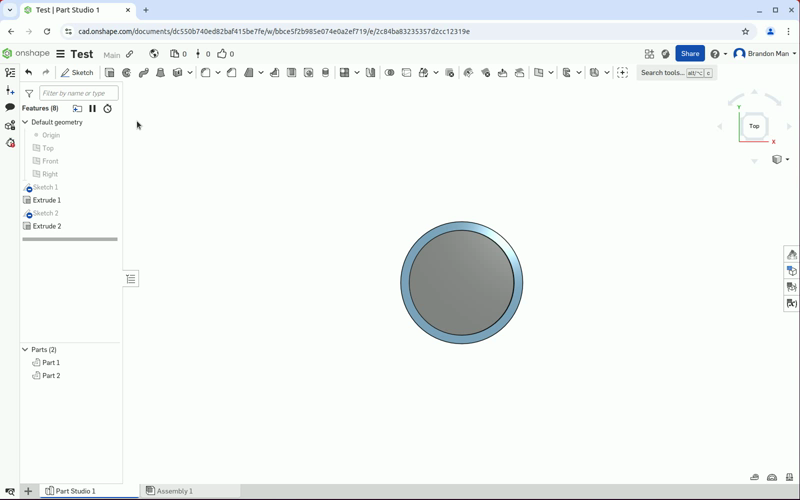
key(shift+h)
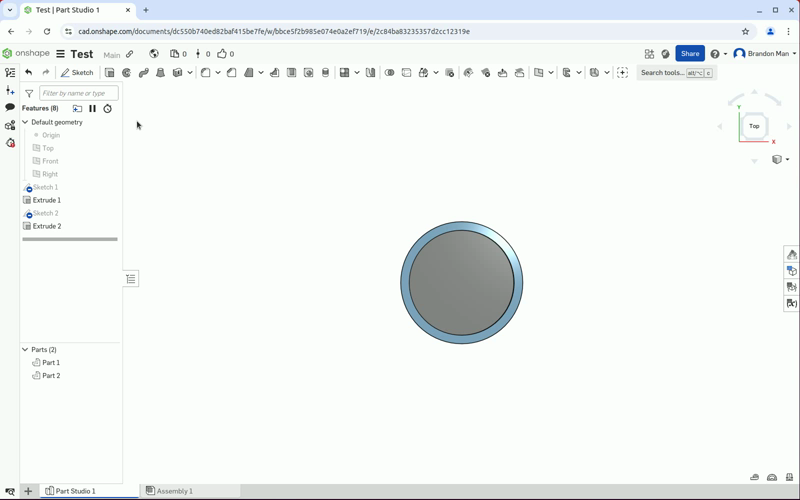
key(shift+h)
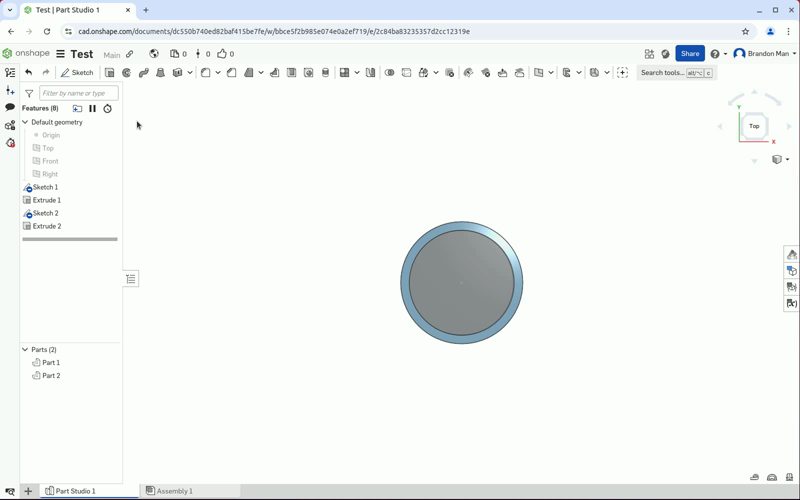
key(shift+7)
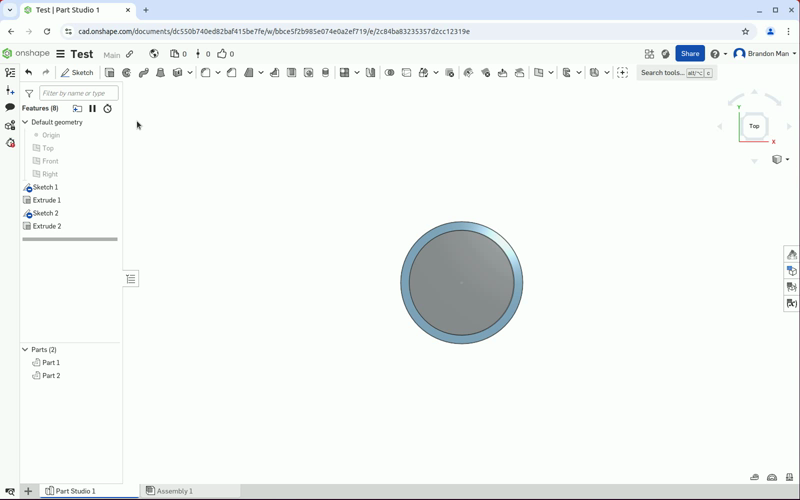
key(up, 3)
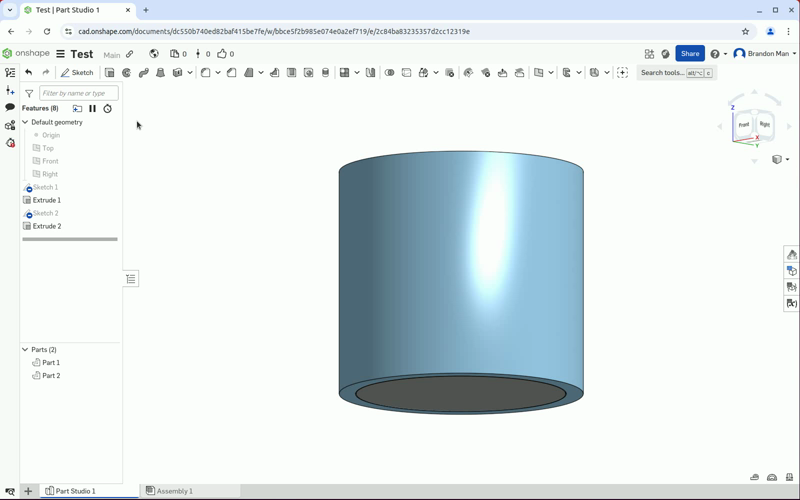
key(left, 3)
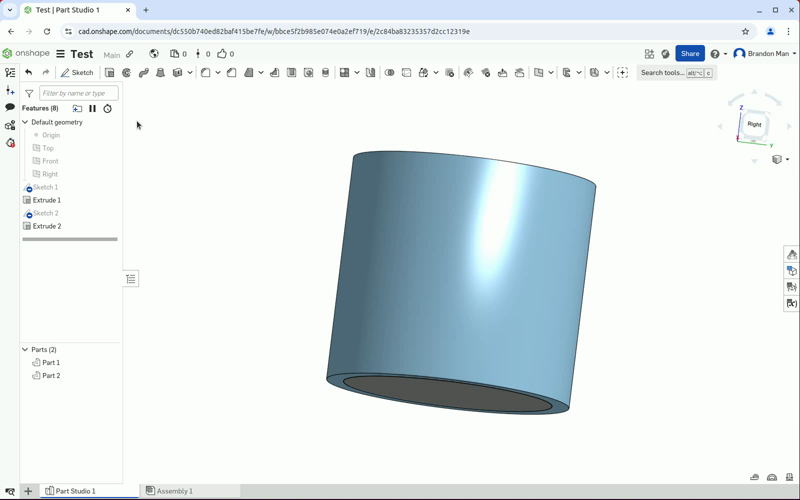
key(right, 3)
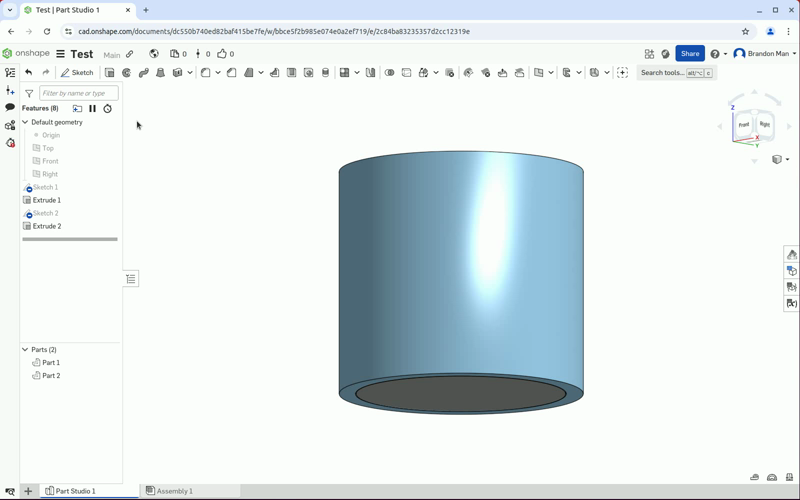
key(down, 3)
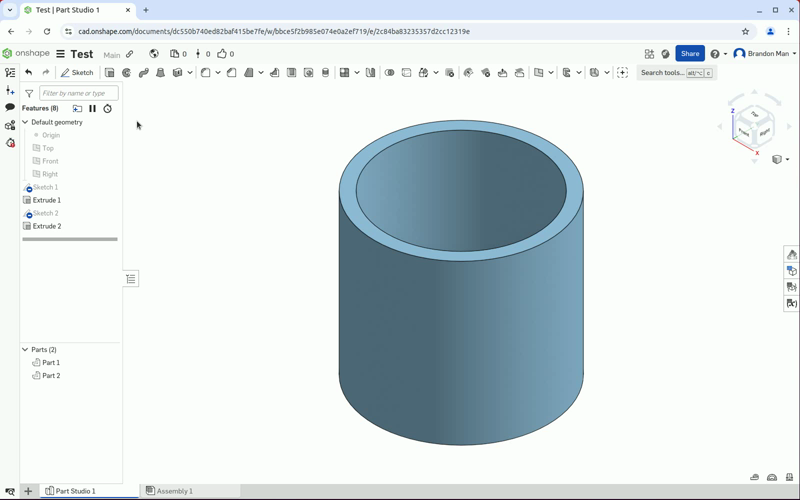
mouse_move(73, 189)
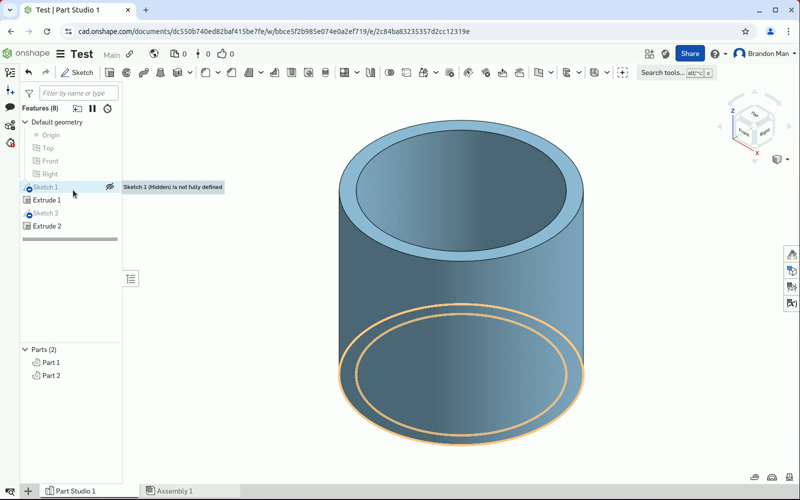
click(73, 189)